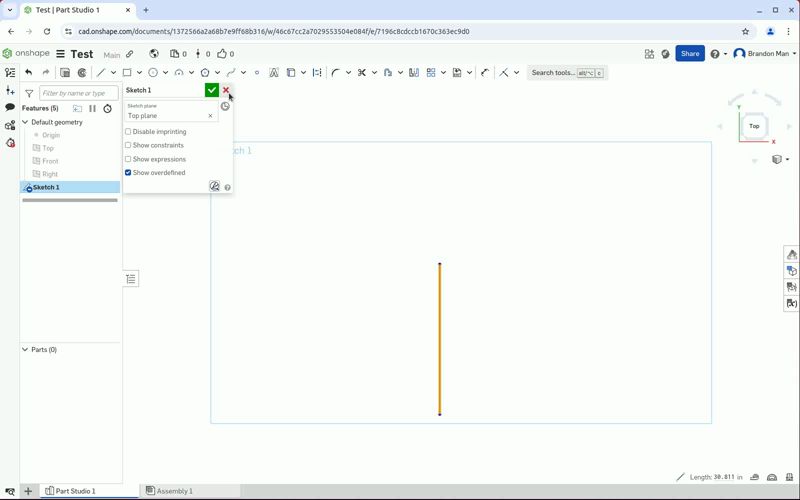
key(shift+h)
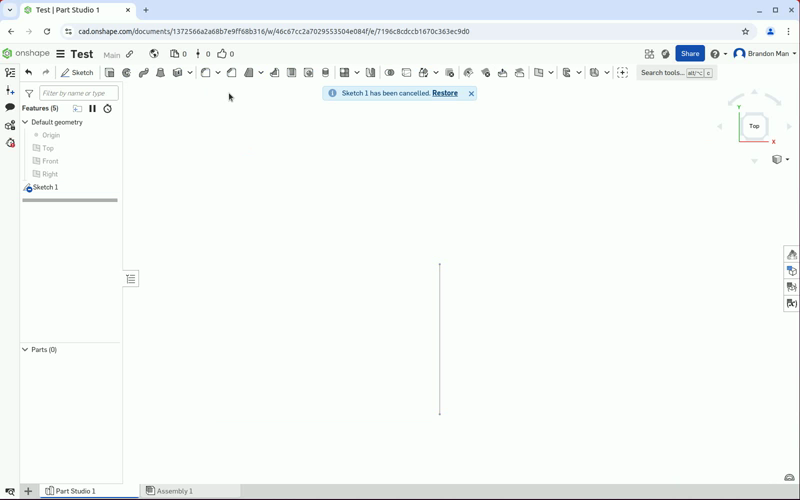
key(shift+s)
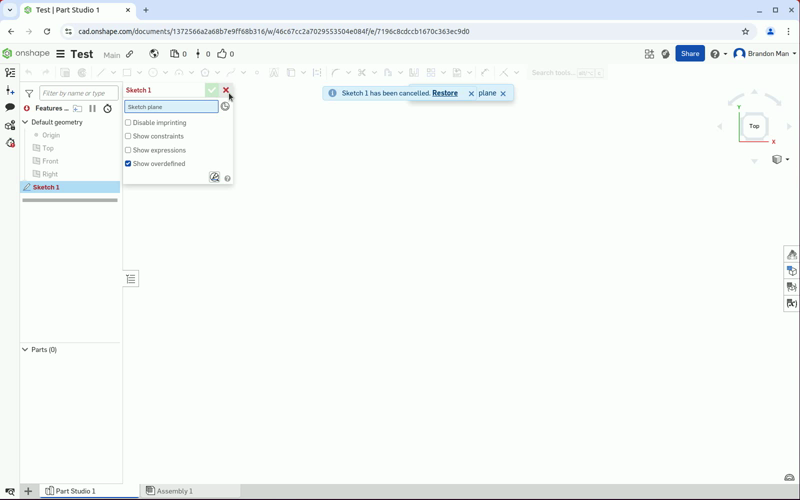
mouse_move(73, 150)
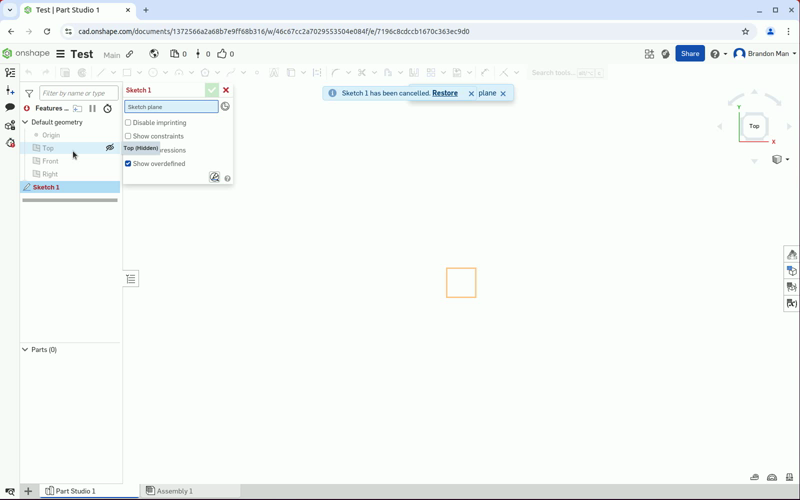
click(73, 150)
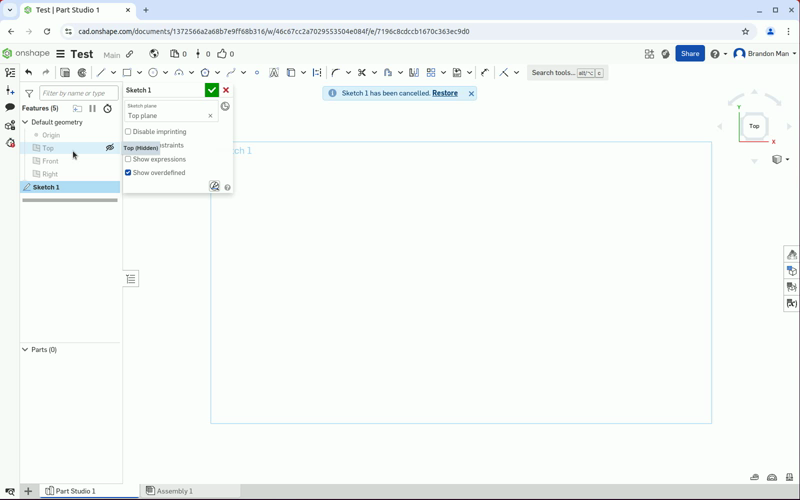
mouse_move(73, 352)
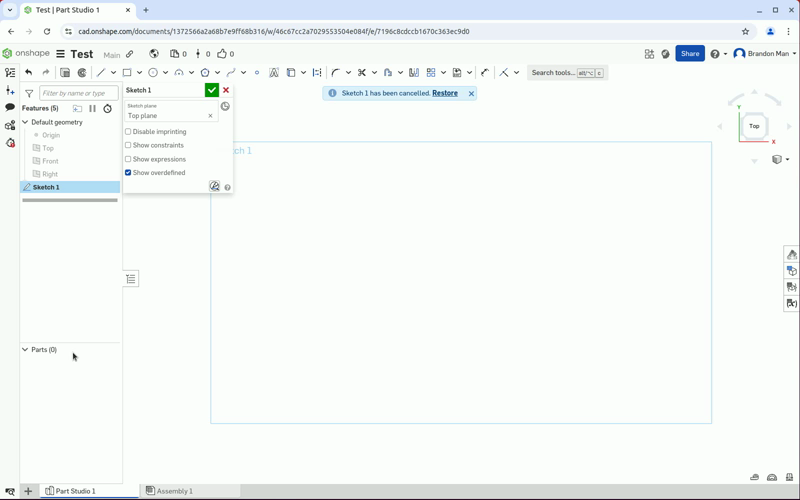
key(y)
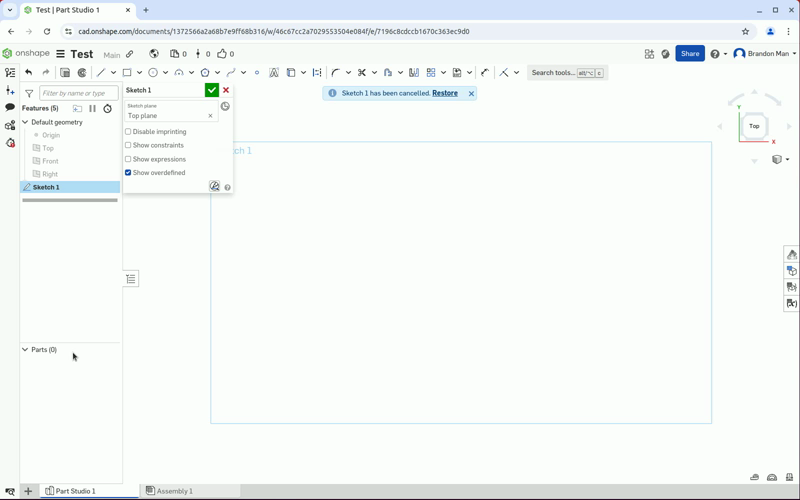
key(c)
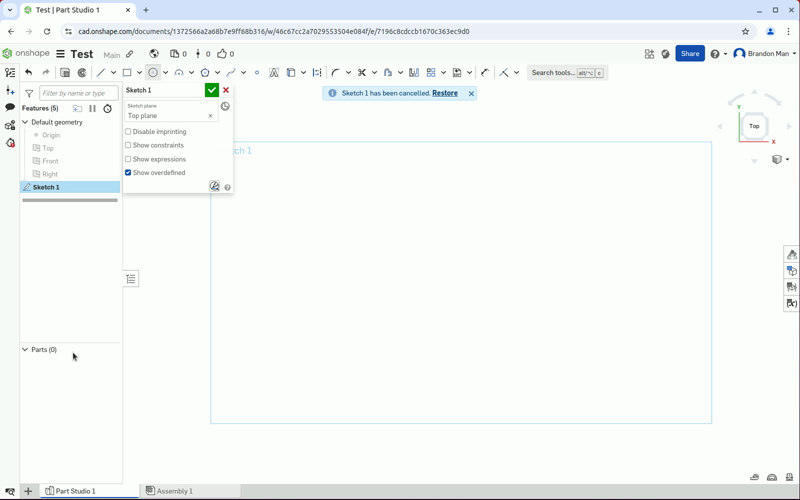
key_down(shift)
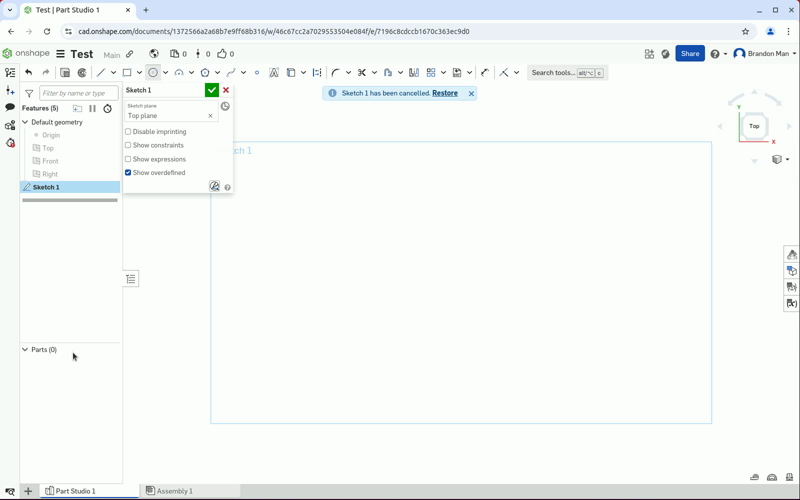
mouse_move(461, 282)
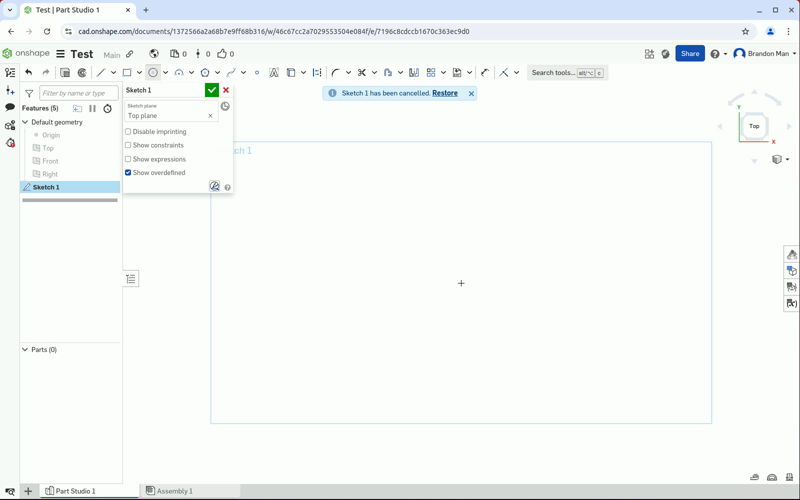
click(461, 282)
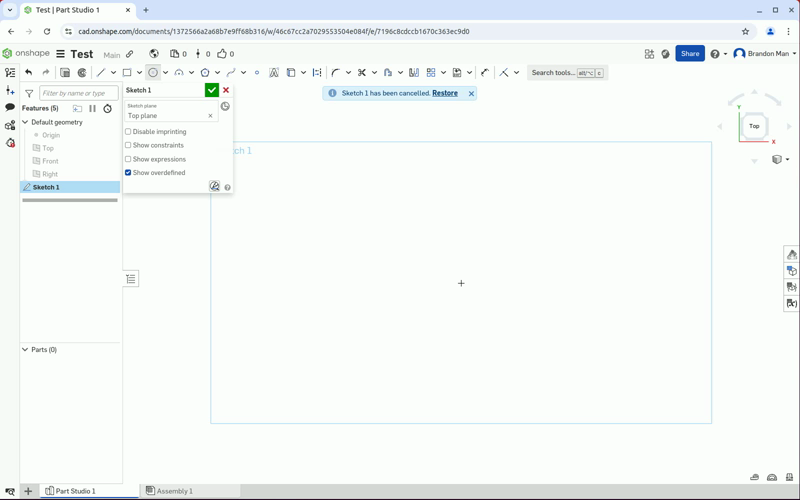
key_up(shift)
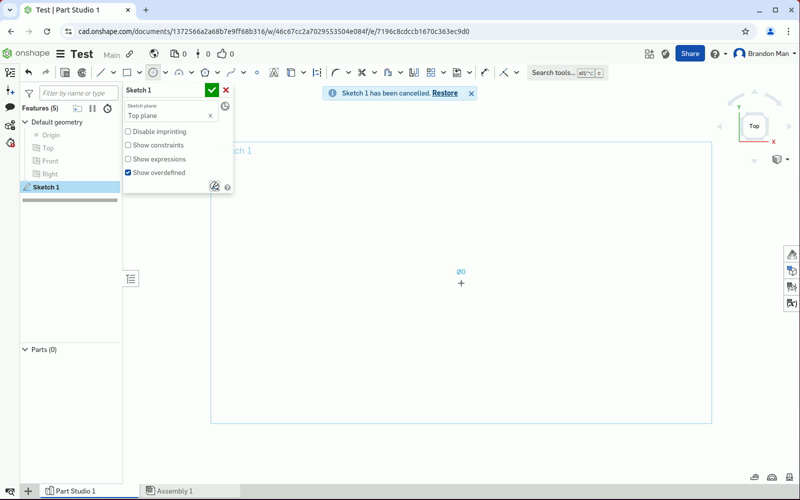
mouse_move(574, 282)
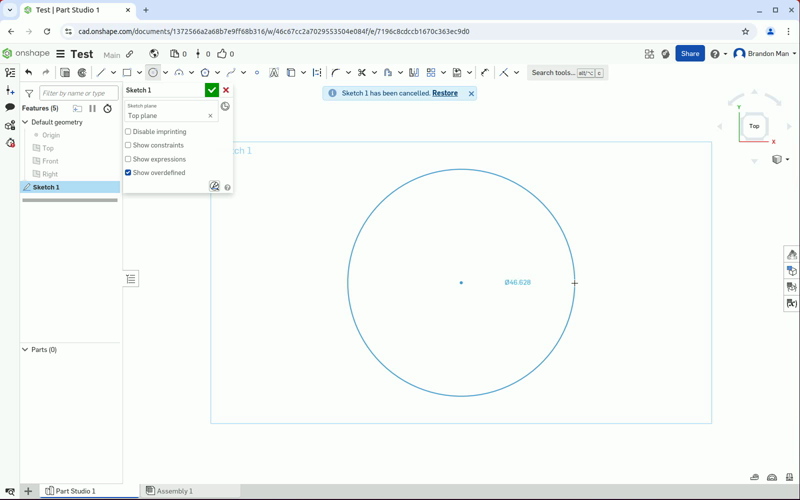
click(574, 282)
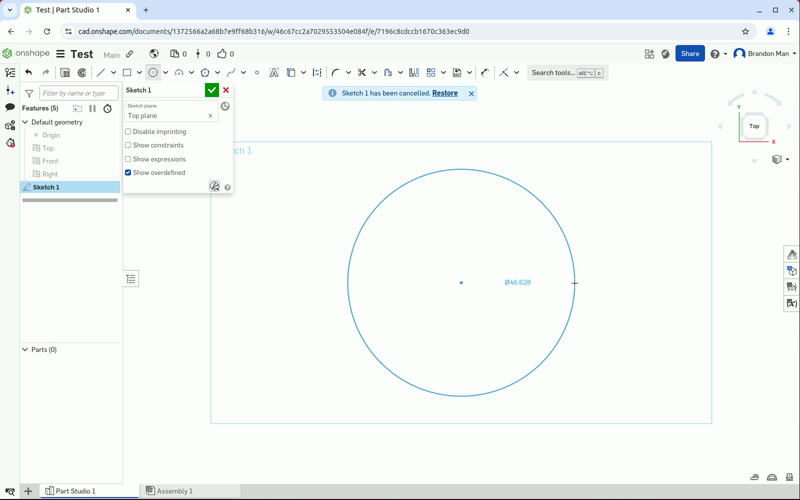
key(esc)
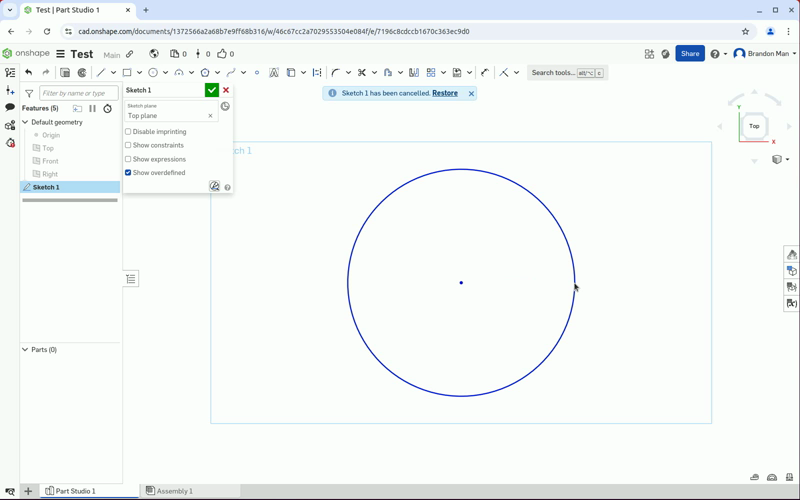
key(c)
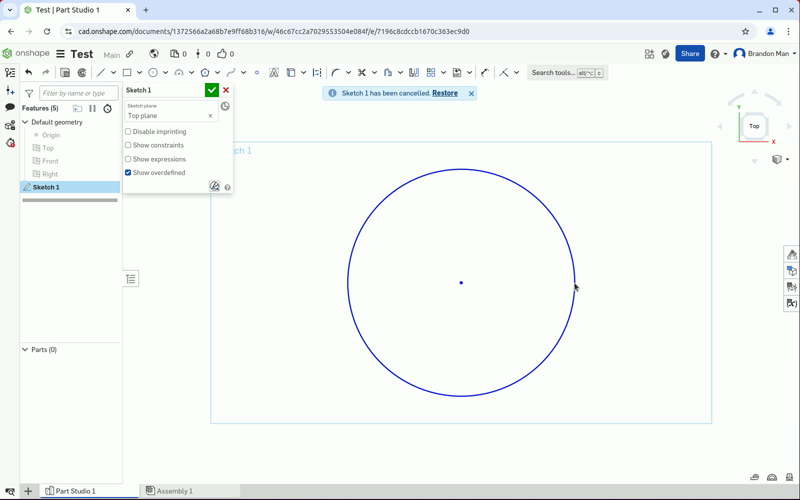
key_down(shift)
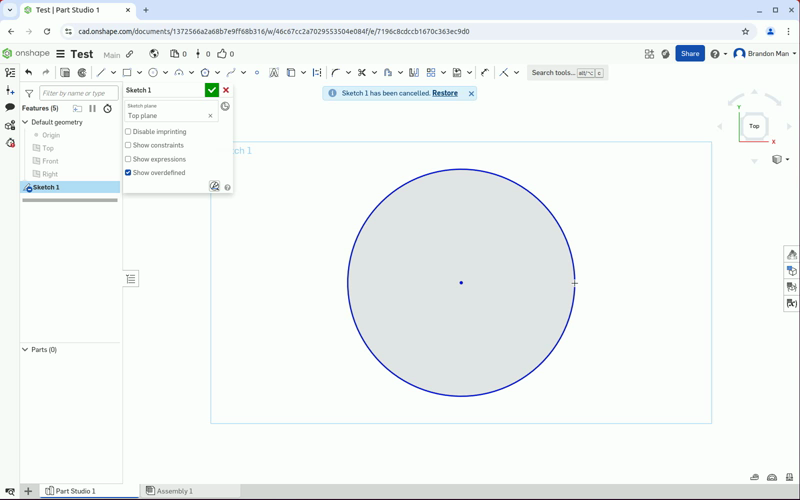
mouse_move(461, 282)
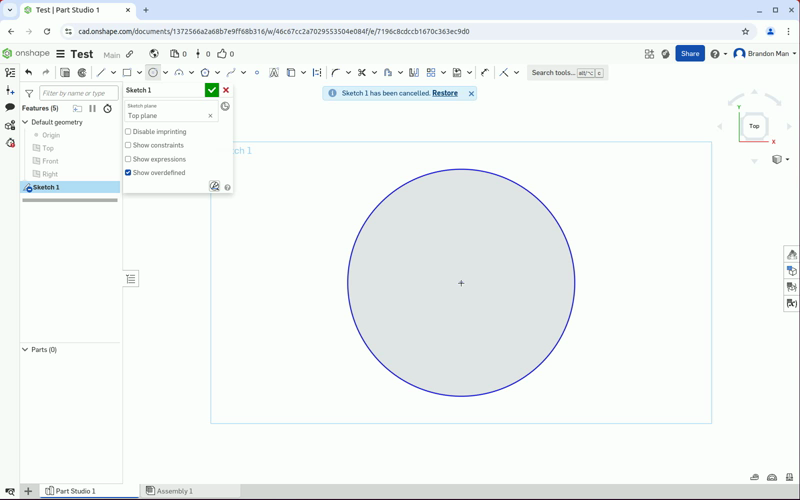
click(461, 282)
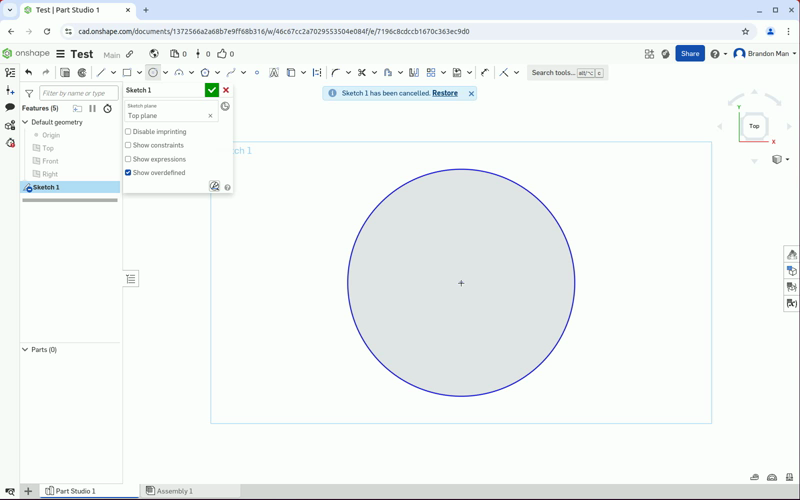
key_up(shift)
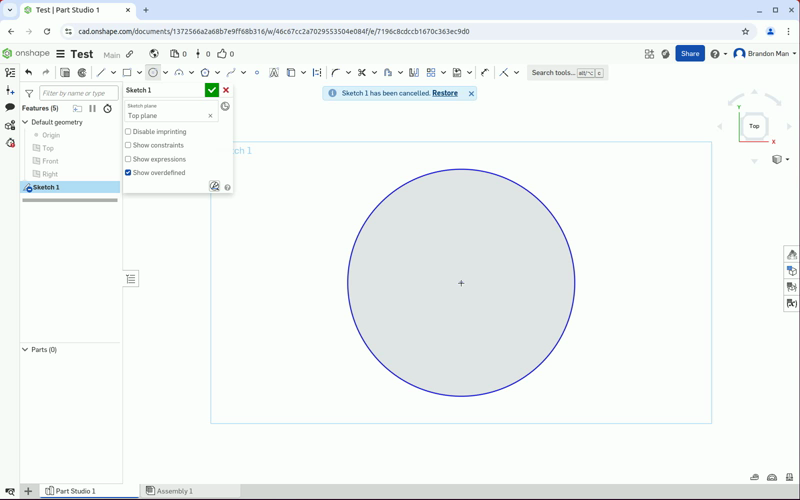
mouse_move(558, 282)
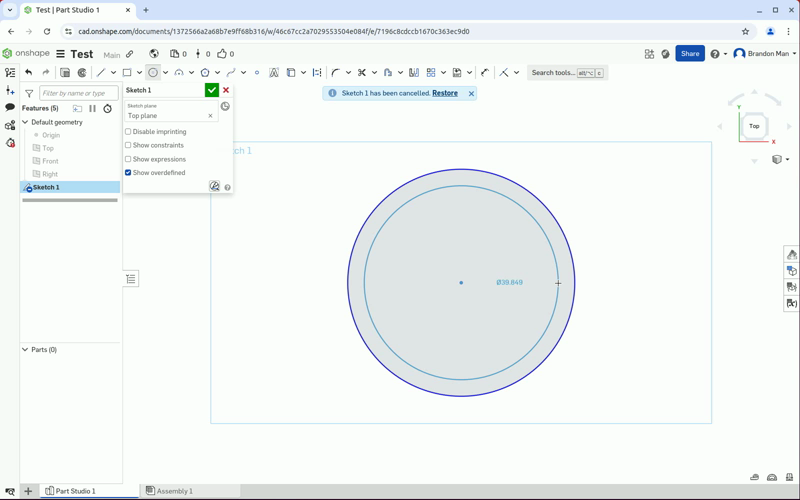
click(558, 282)
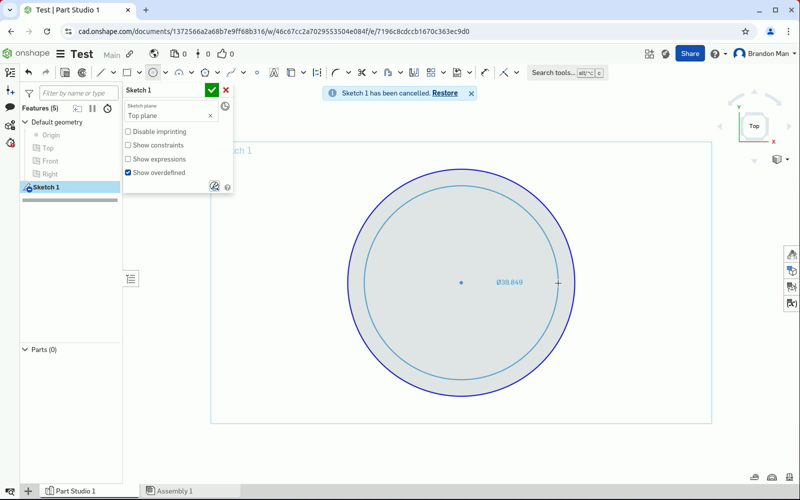
key(esc)
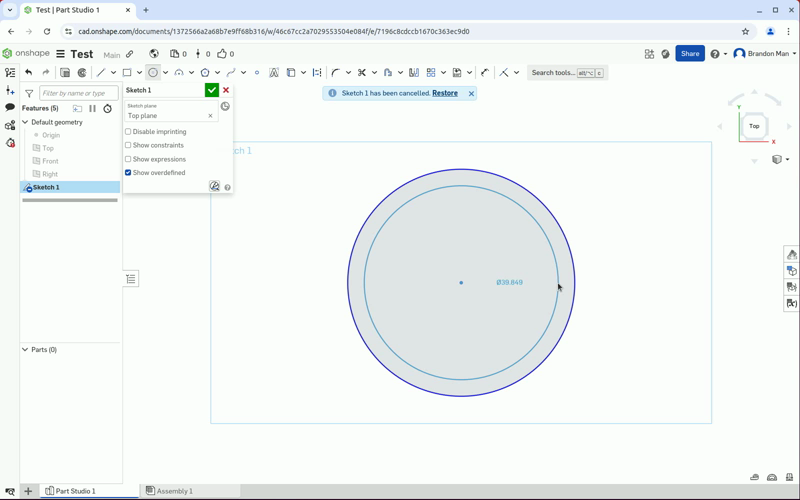
mouse_move(372, 340)
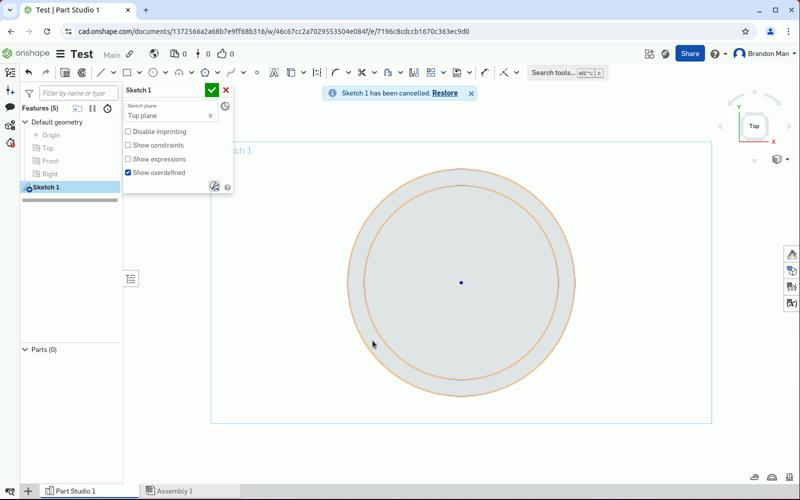
click(372, 340)
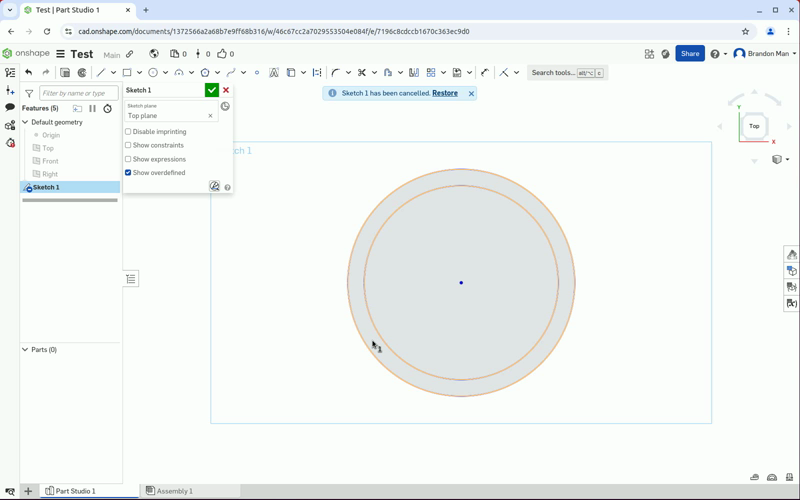
mouse_move(73, 352)
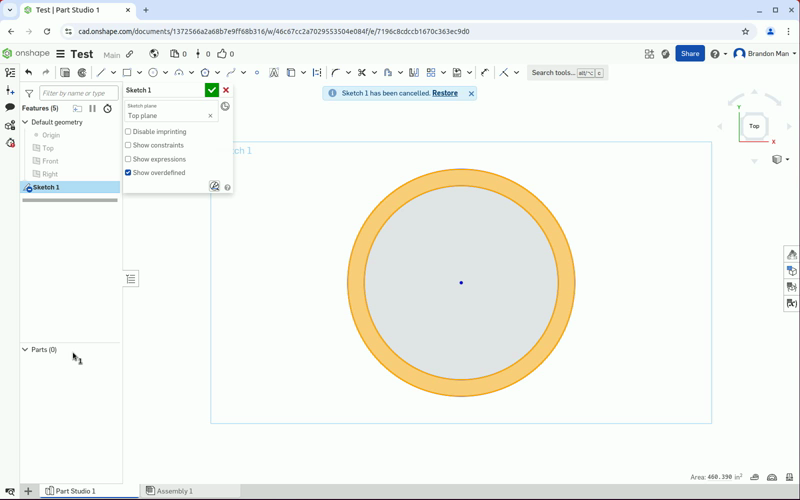
key(shift+y)
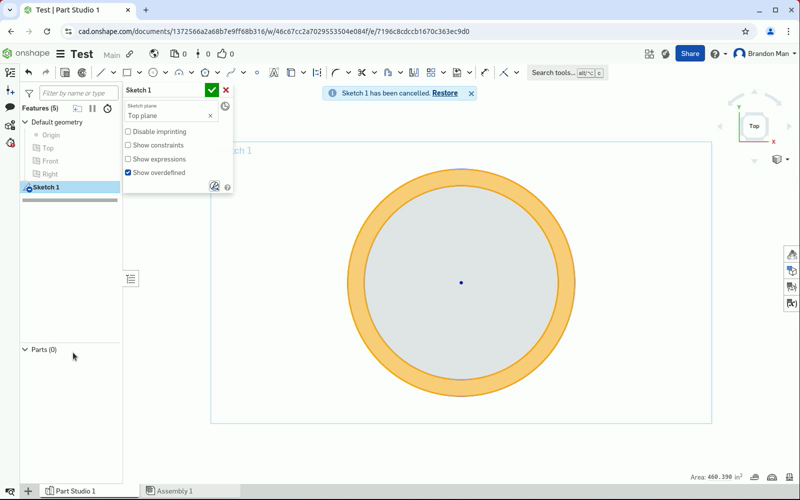
key(shift+e)
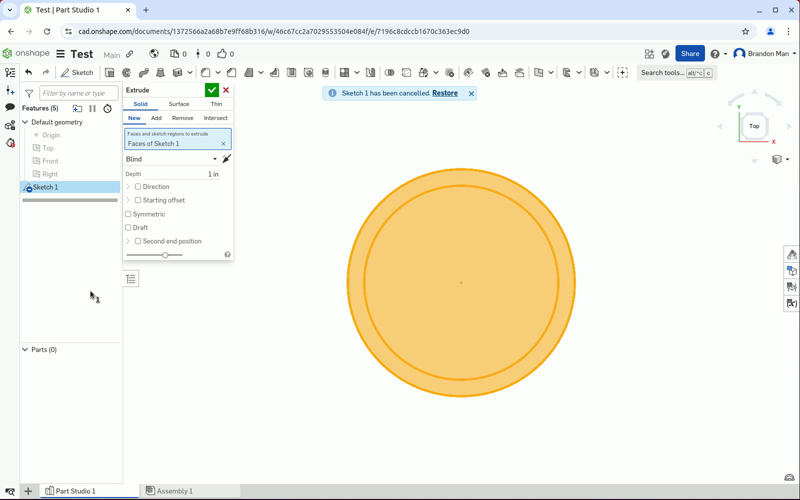
mouse_move(143, 106)
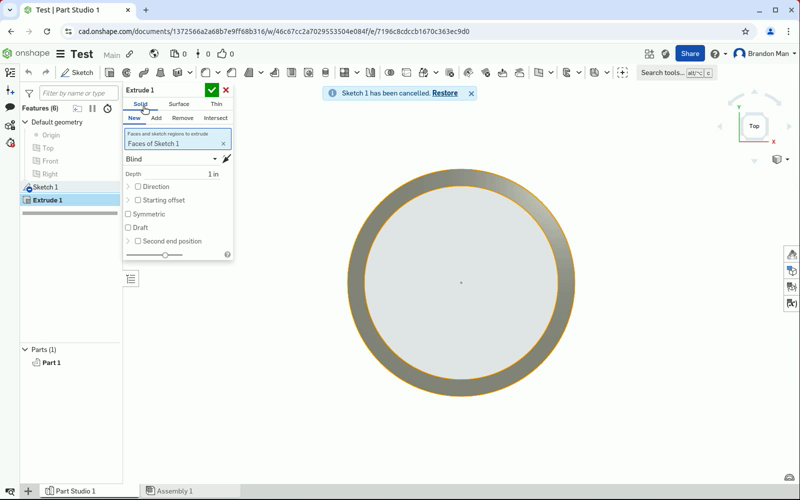
click(143, 106)
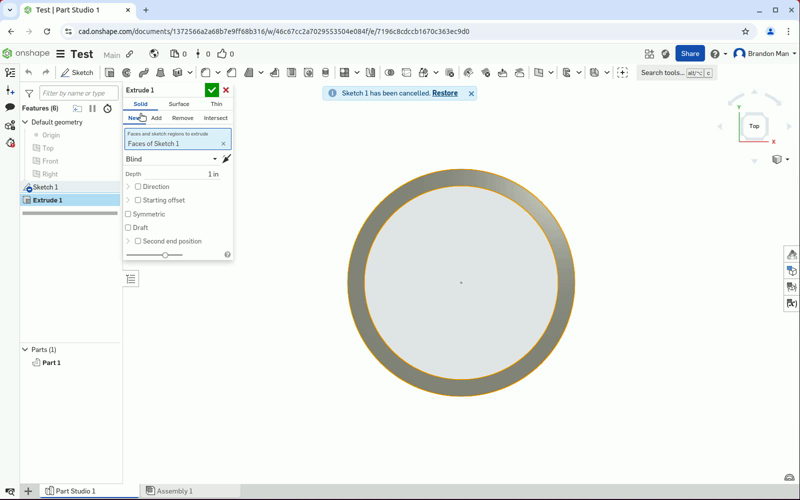
mouse_move(137, 120)
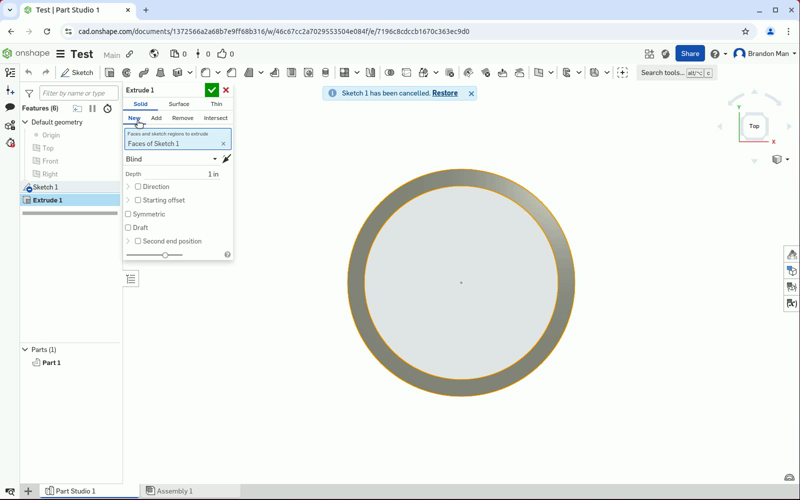
click(137, 120)
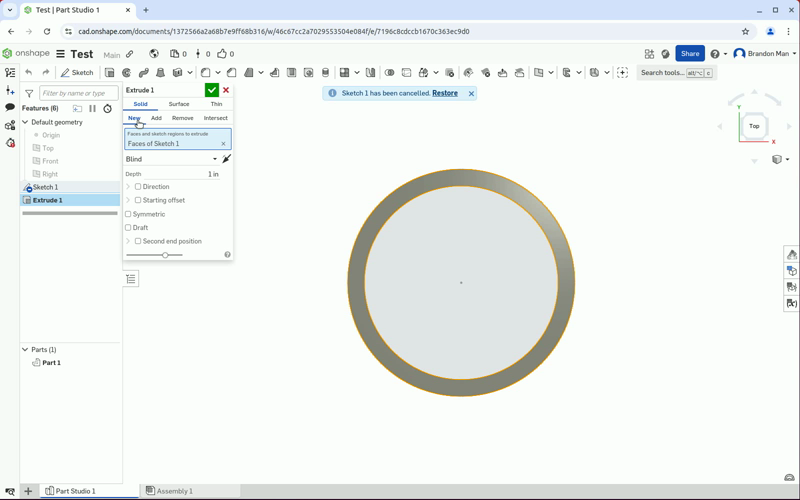
key(tab, 4)
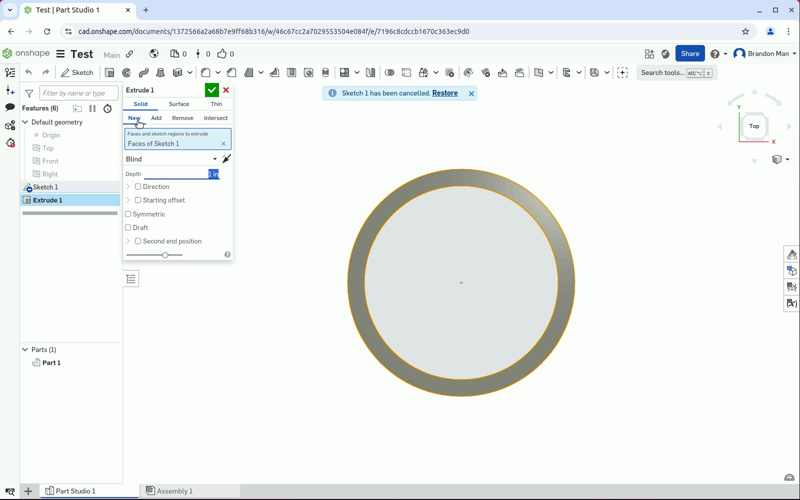
text(4.092)
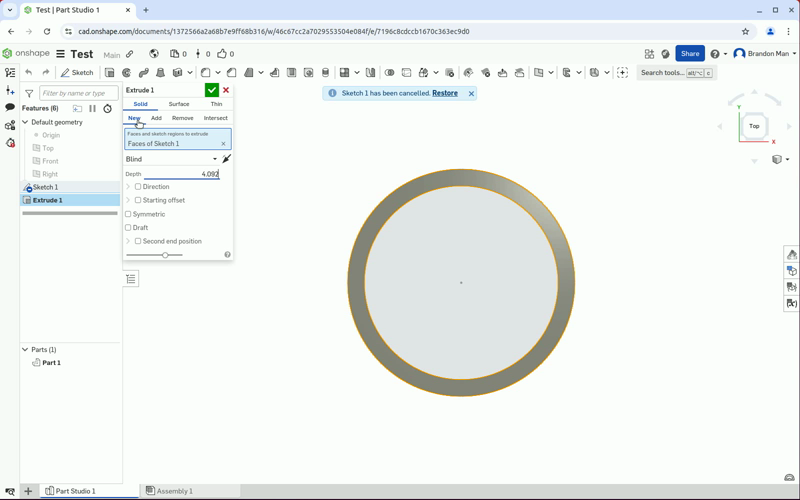
key(enter)
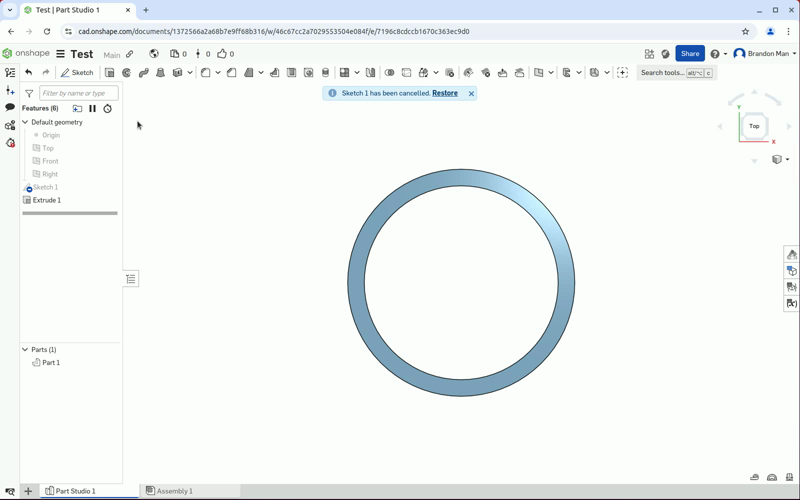
key(shift+h)
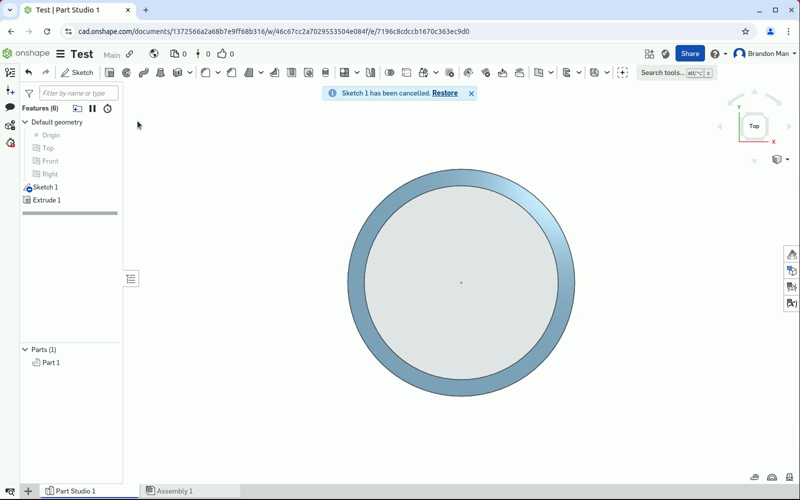
key(shift+h)
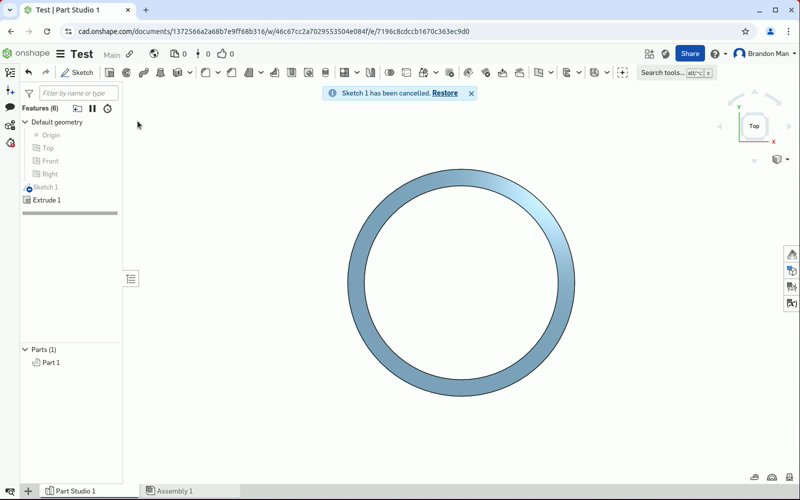
mouse_move(73, 189)
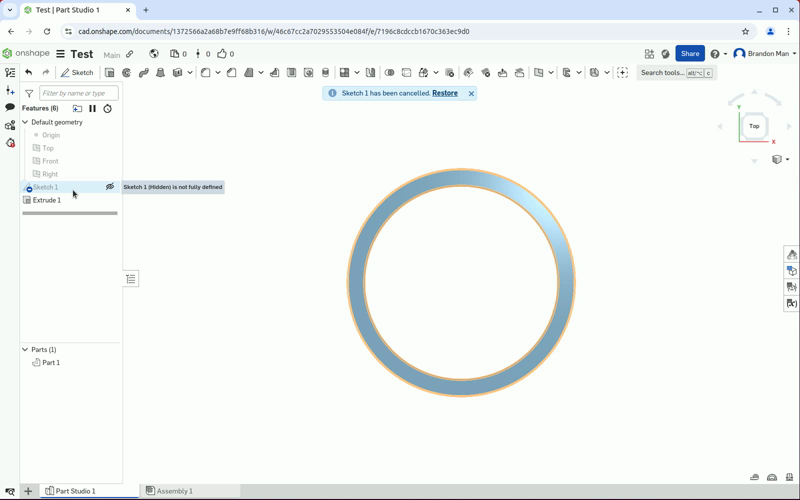
click(73, 189)
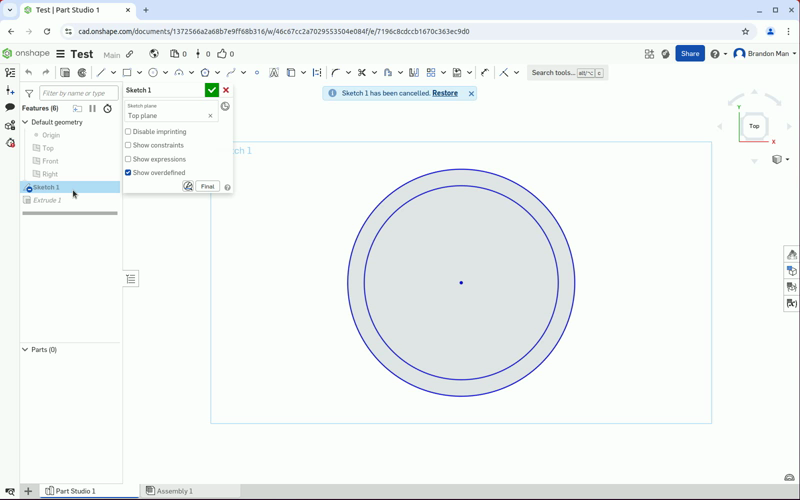
mouse_move(229, 92)
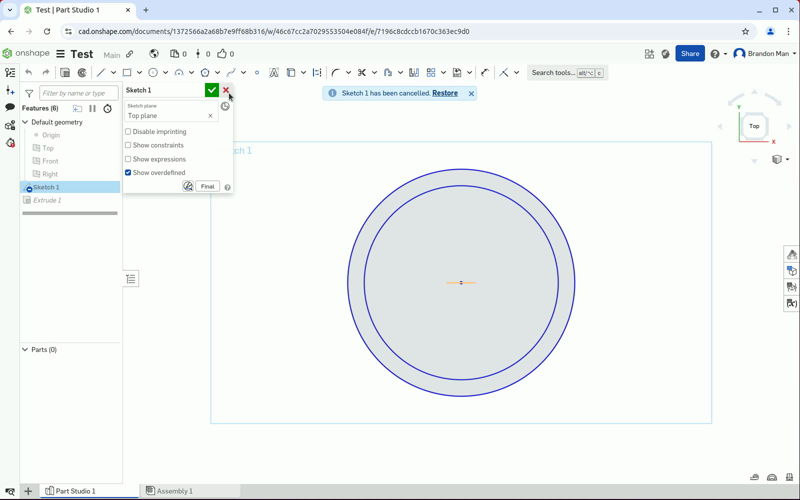
click(229, 92)
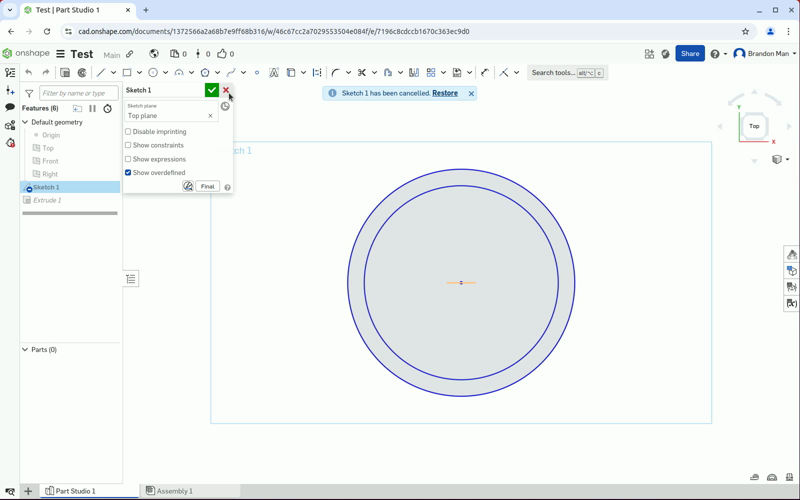
key(shift+s)
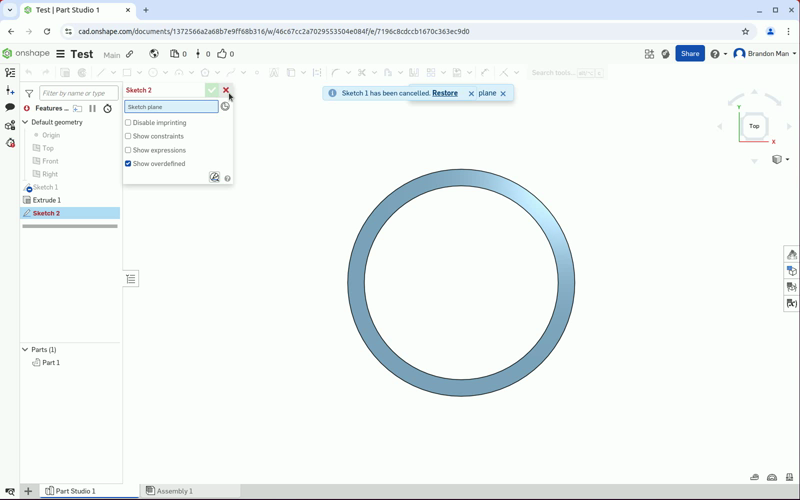
mouse_move(73, 150)
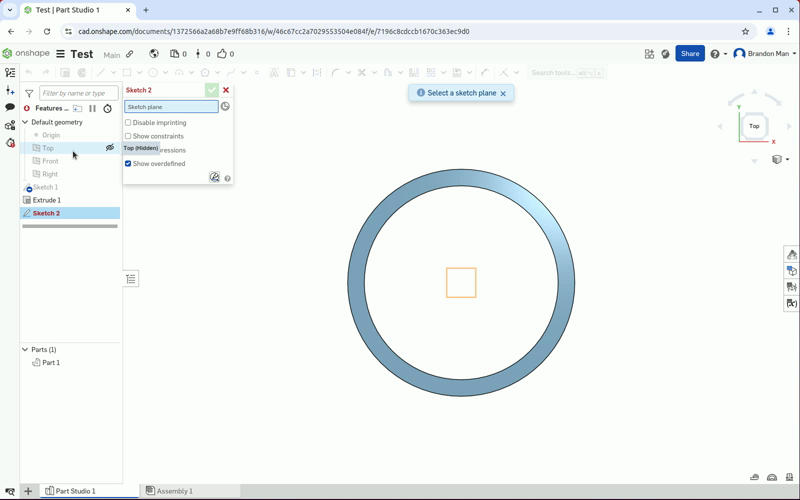
click(73, 150)
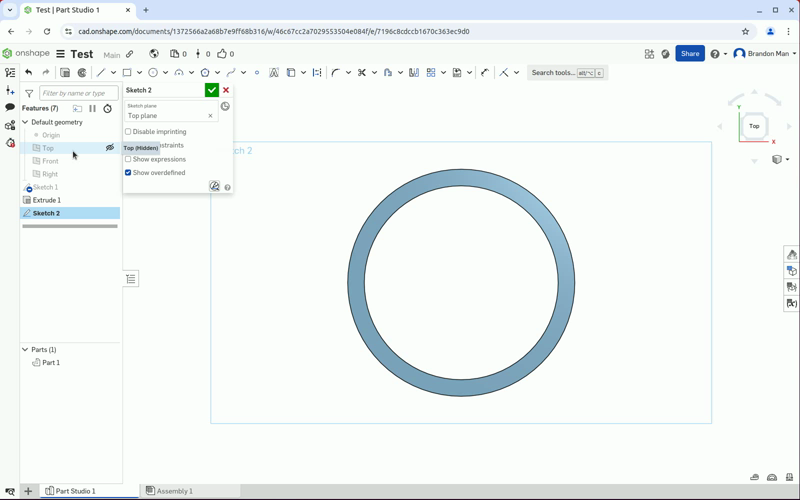
mouse_move(73, 352)
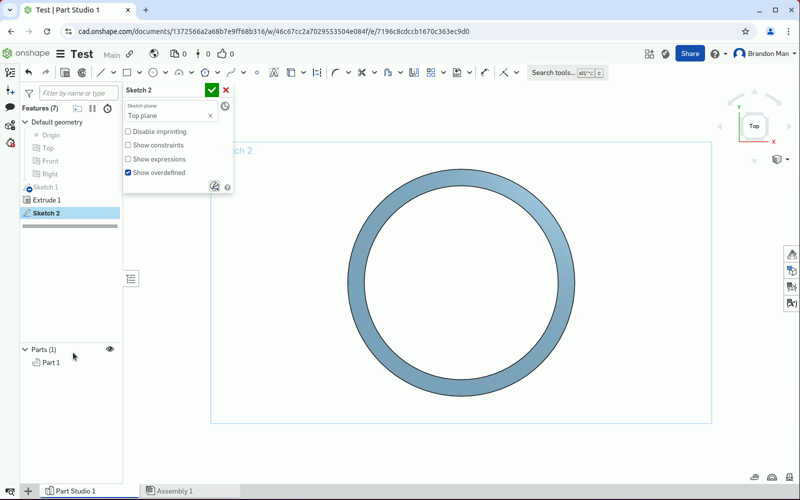
key(y)
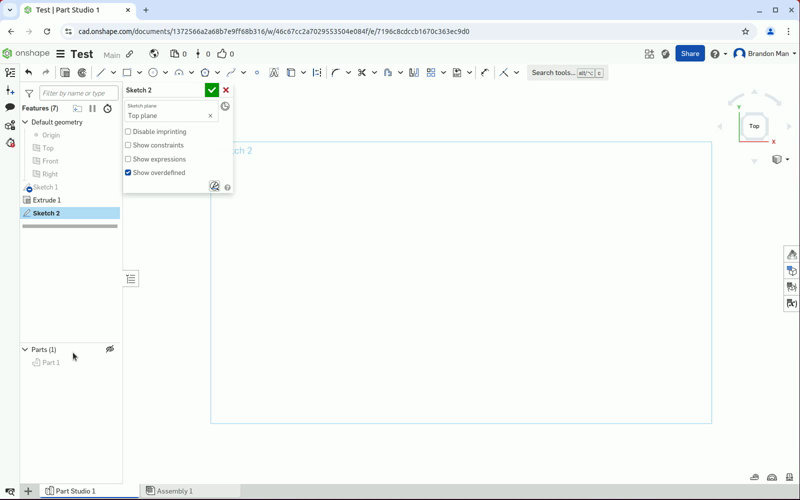
key(c)
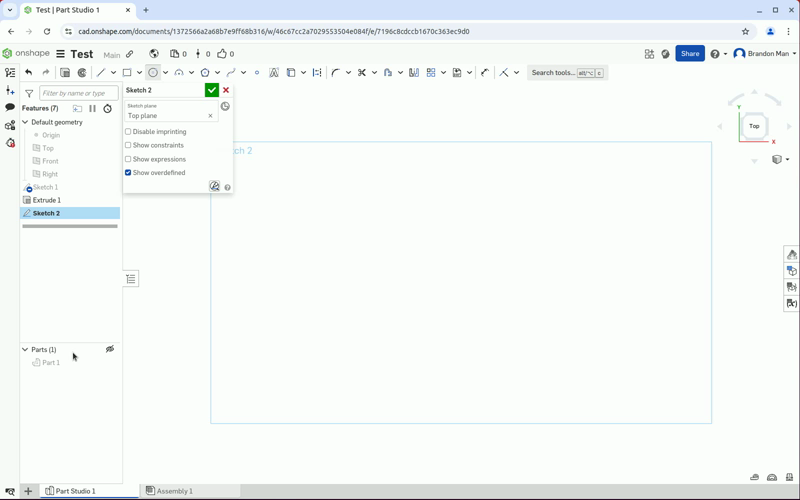
key_down(shift)
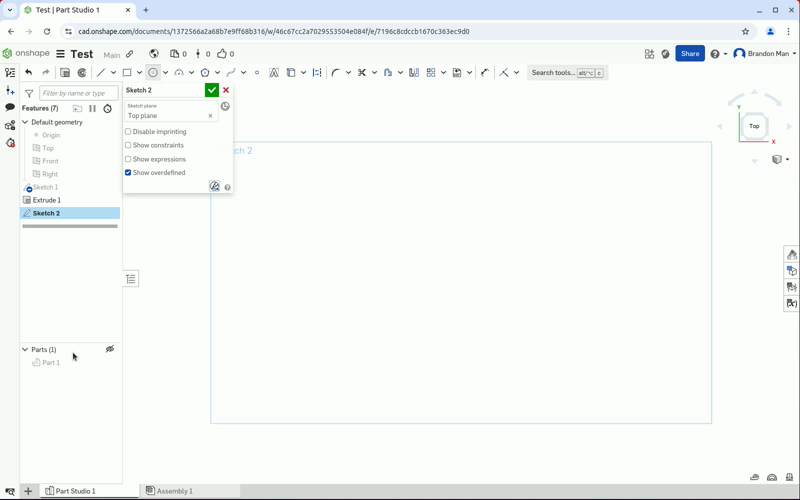
mouse_move(461, 282)
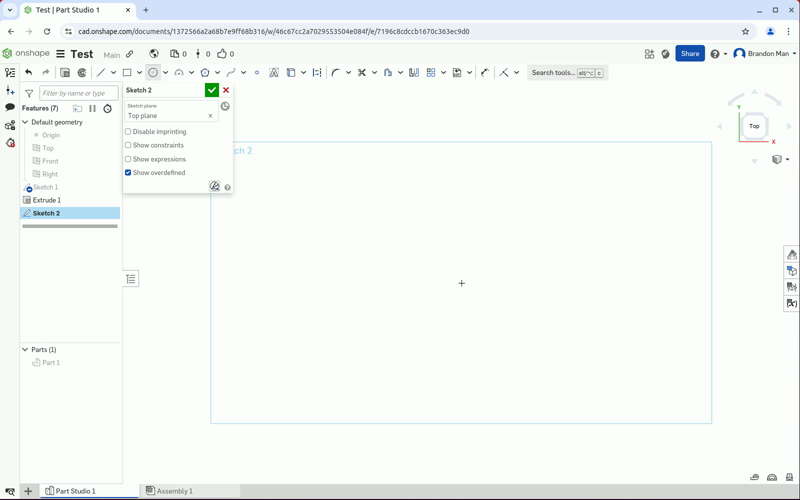
click(461, 282)
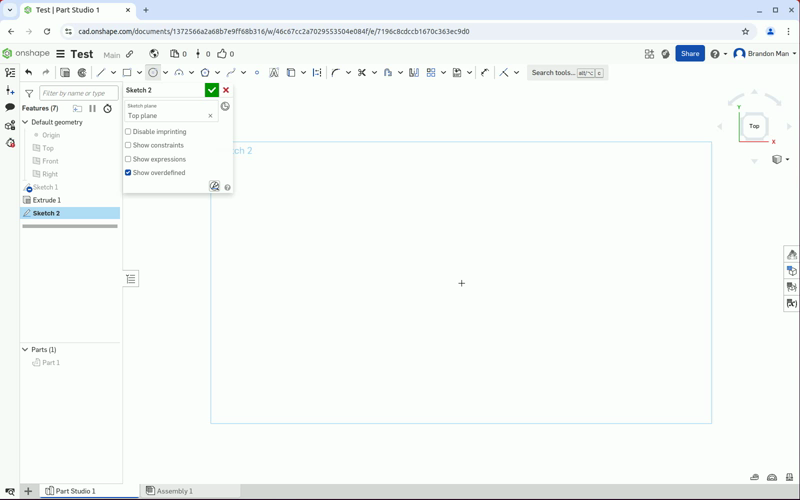
key_up(shift)
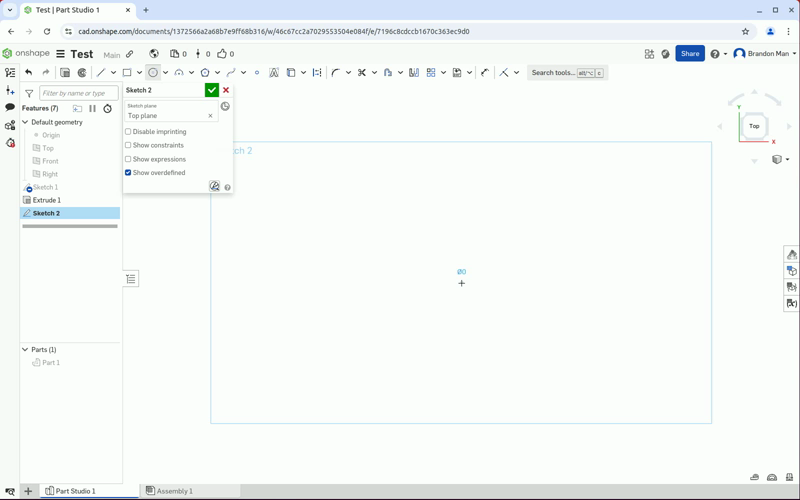
mouse_move(560, 282)
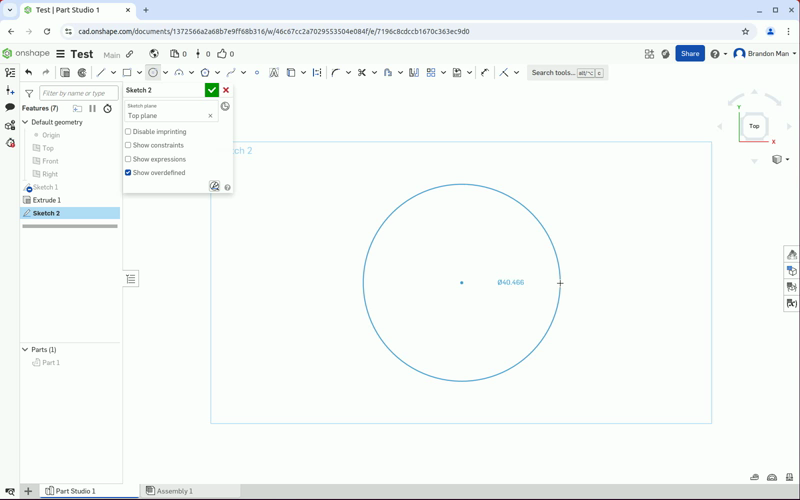
click(560, 282)
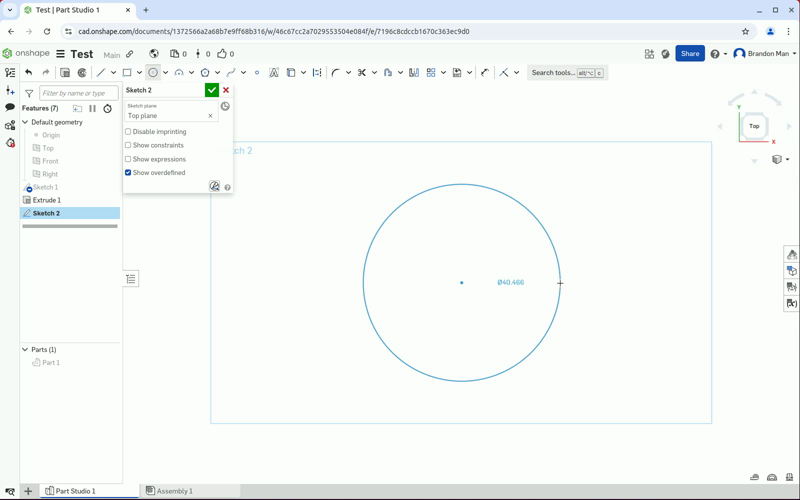
key(esc)
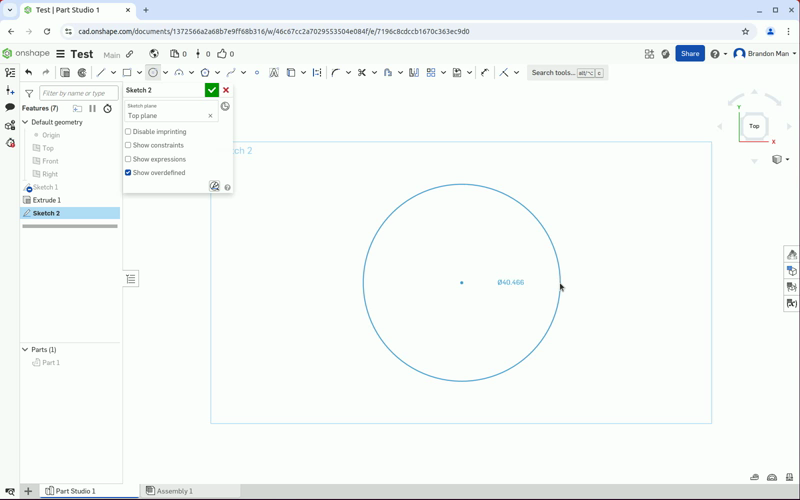
key(c)
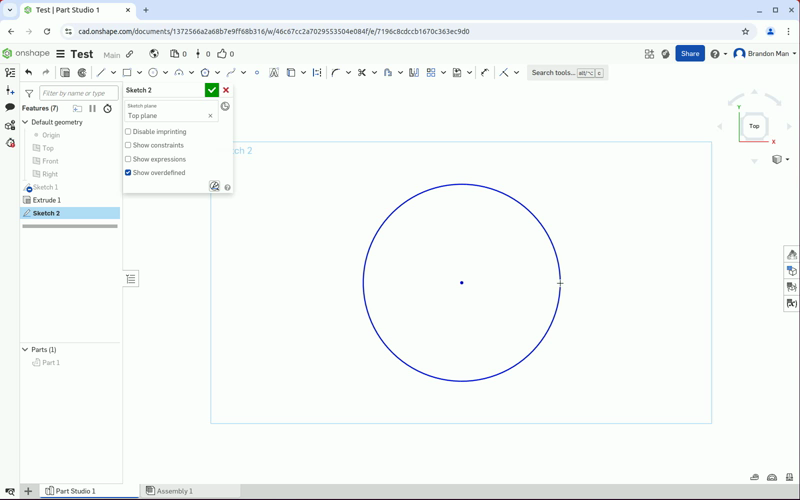
key_down(shift)
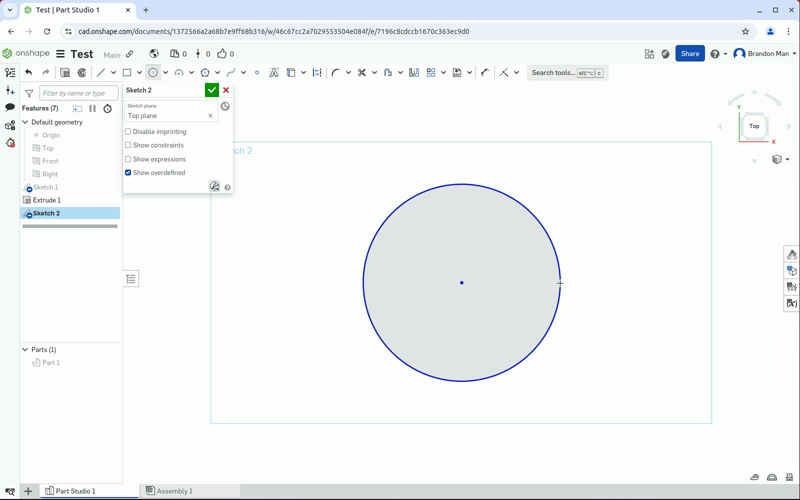
mouse_move(461, 282)
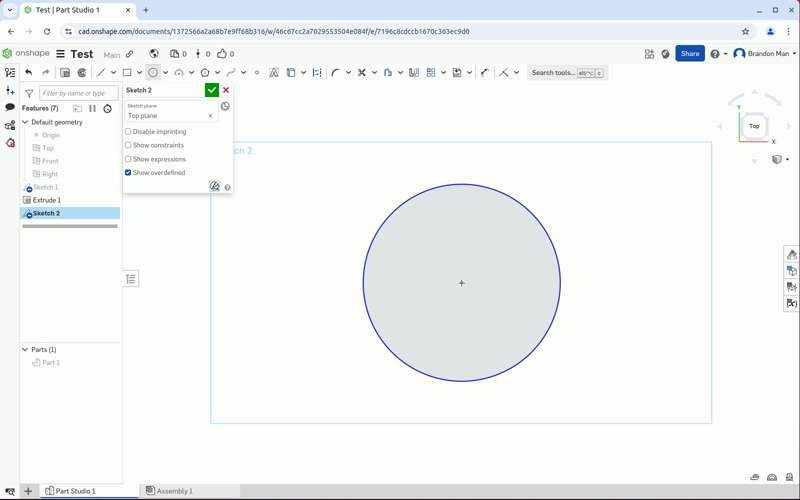
click(461, 282)
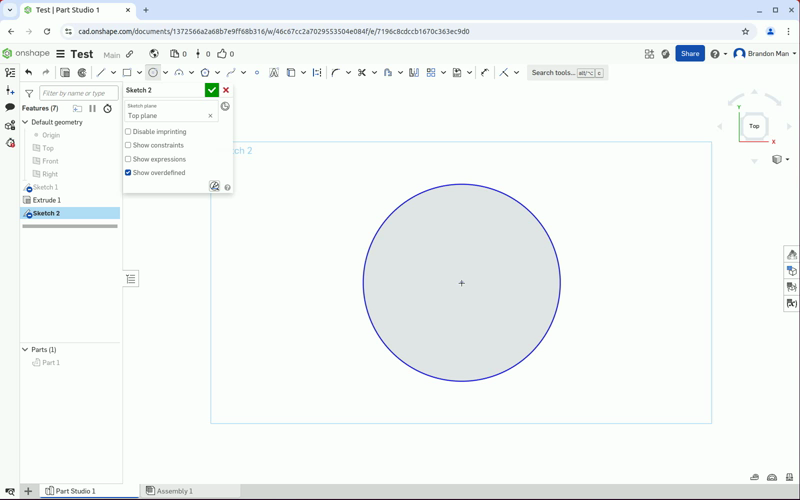
key_up(shift)
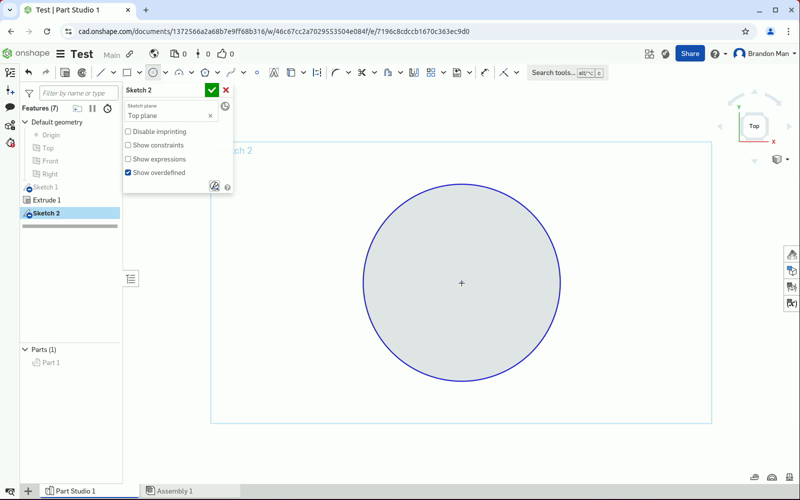
mouse_move(490, 282)
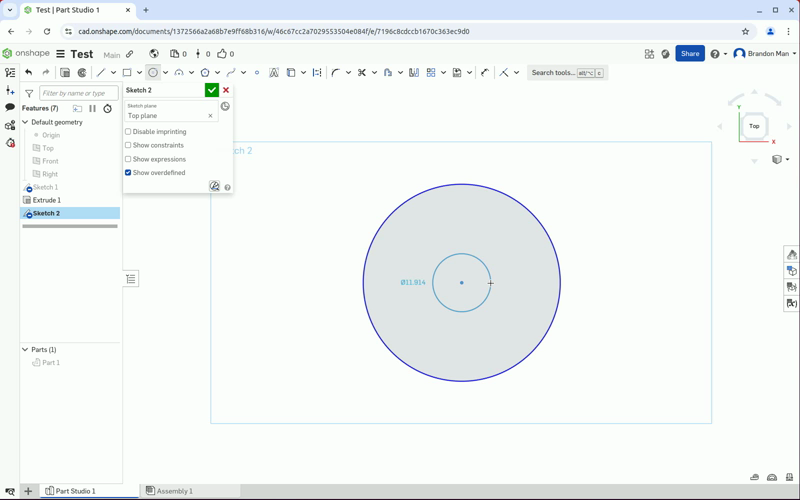
click(490, 282)
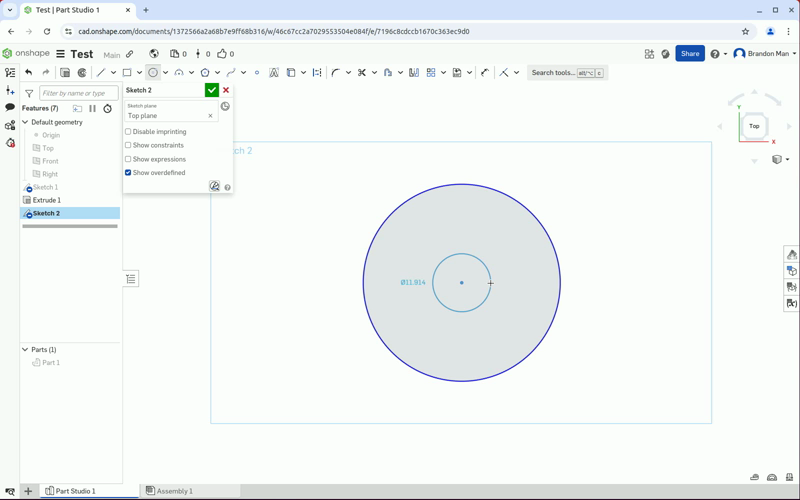
key(esc)
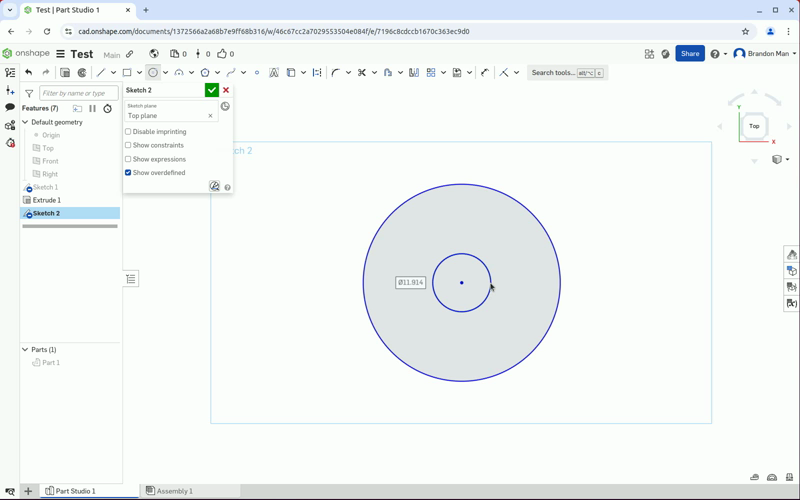
mouse_move(471, 346)
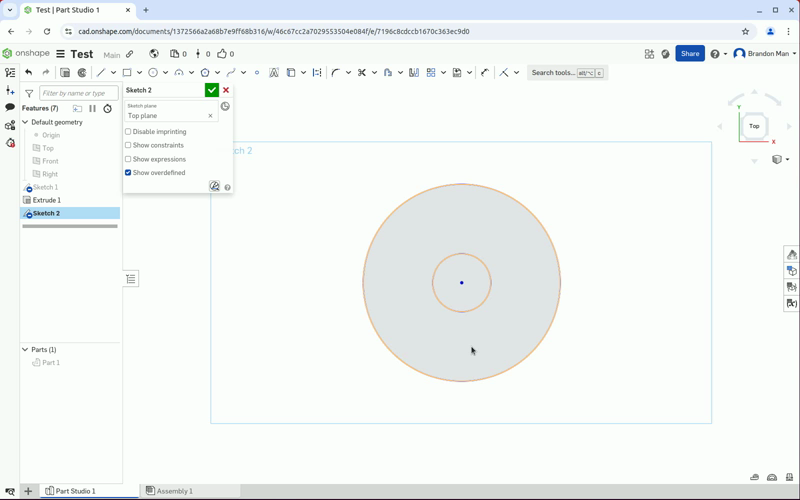
click(471, 346)
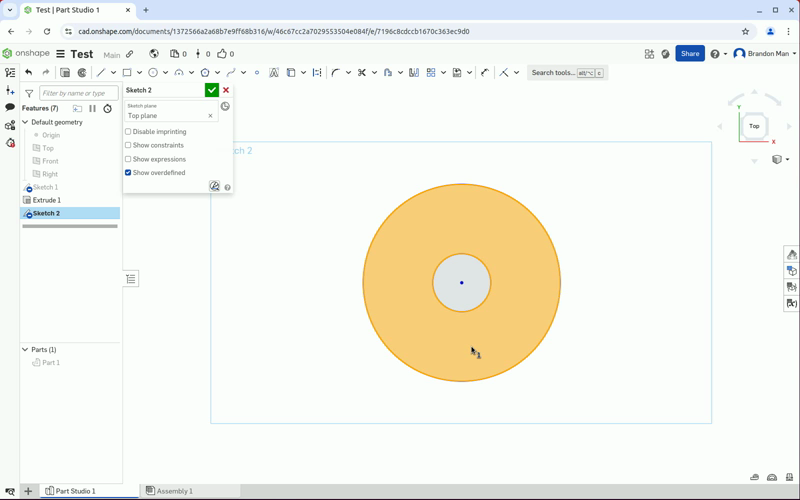
mouse_move(73, 352)
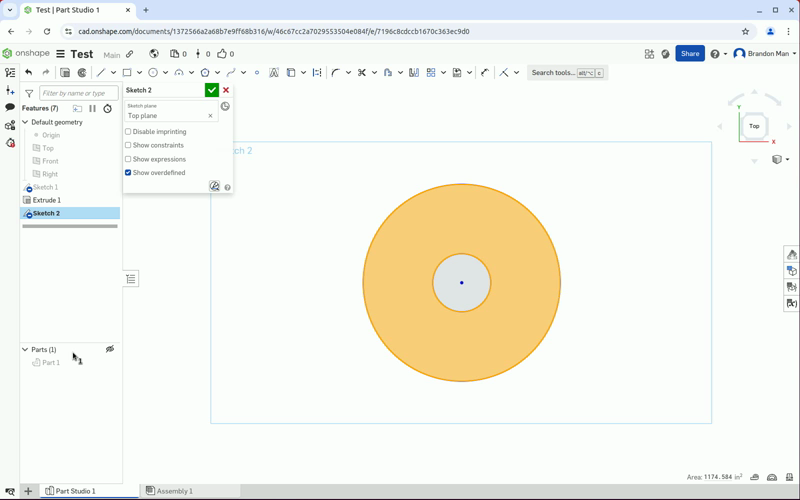
key(shift+y)
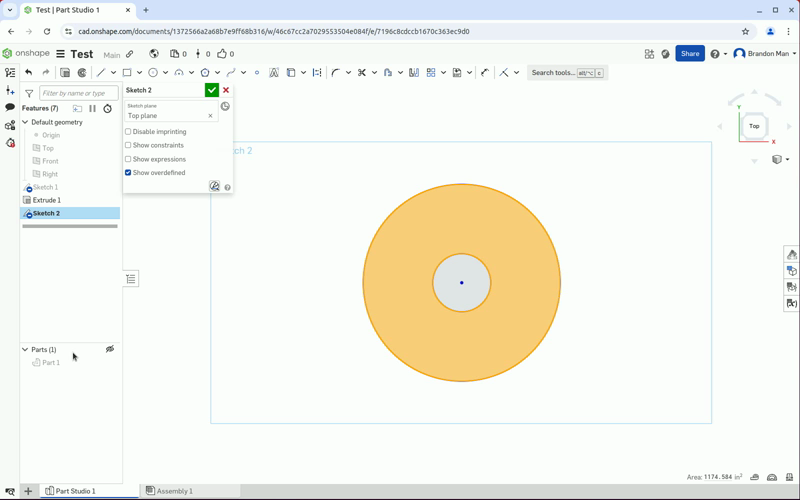
key(shift+e)
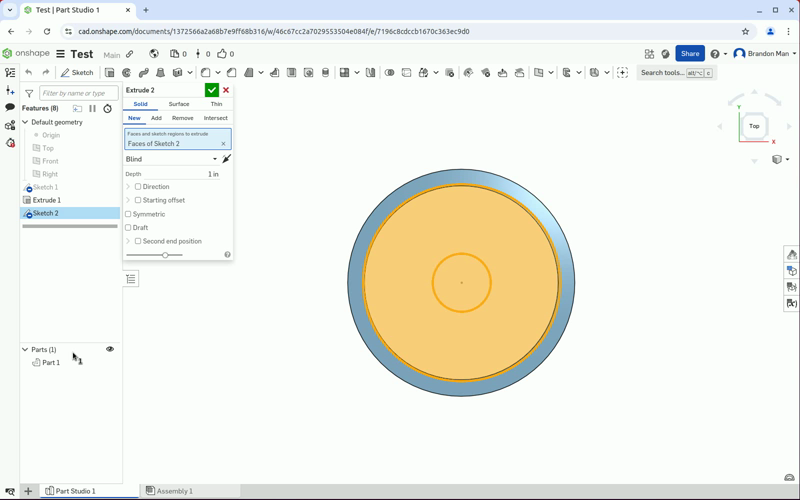
mouse_move(143, 106)
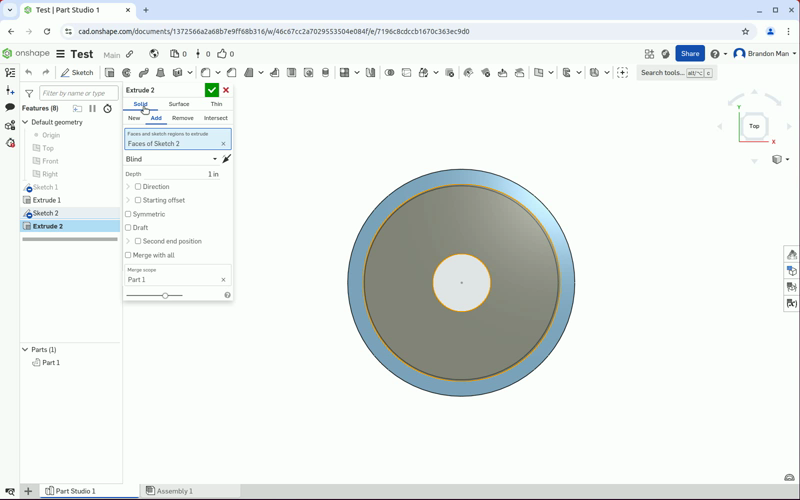
click(143, 106)
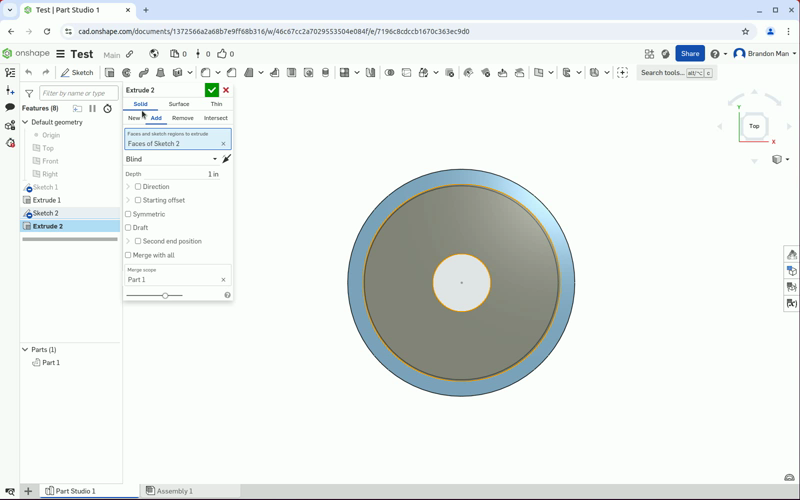
mouse_move(137, 120)
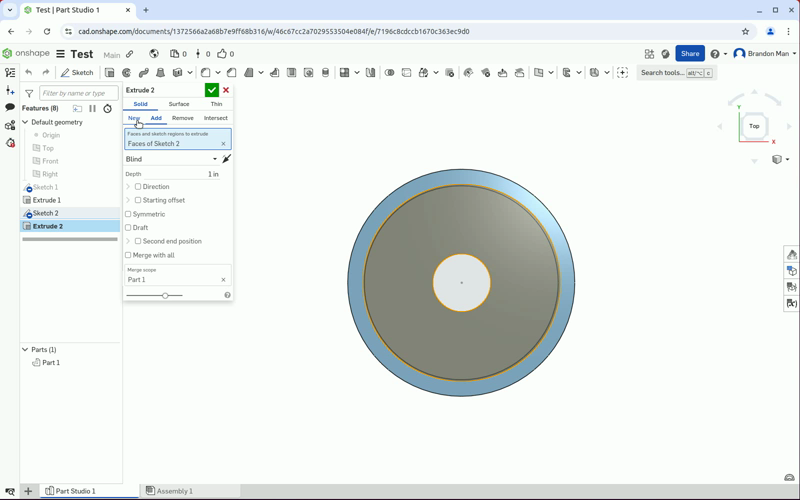
click(137, 120)
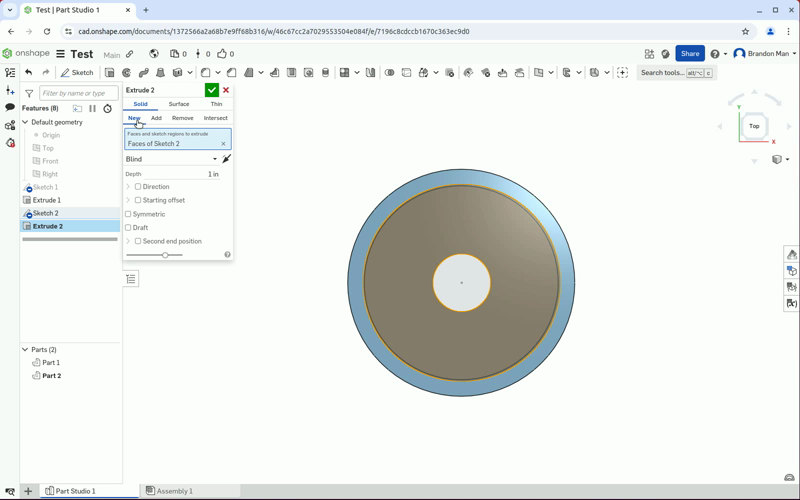
key(tab, 4)
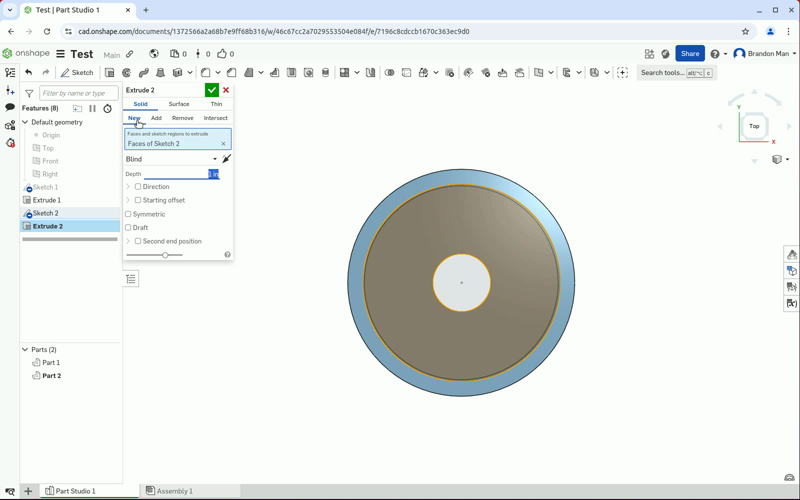
text(16.128)
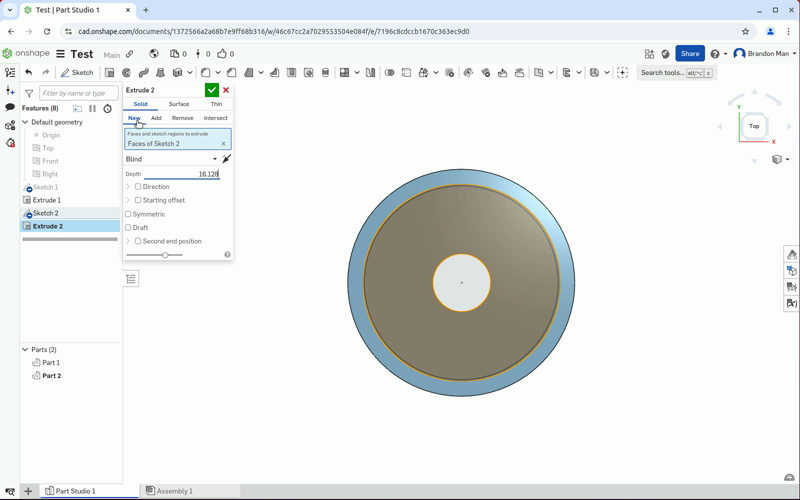
key(enter)
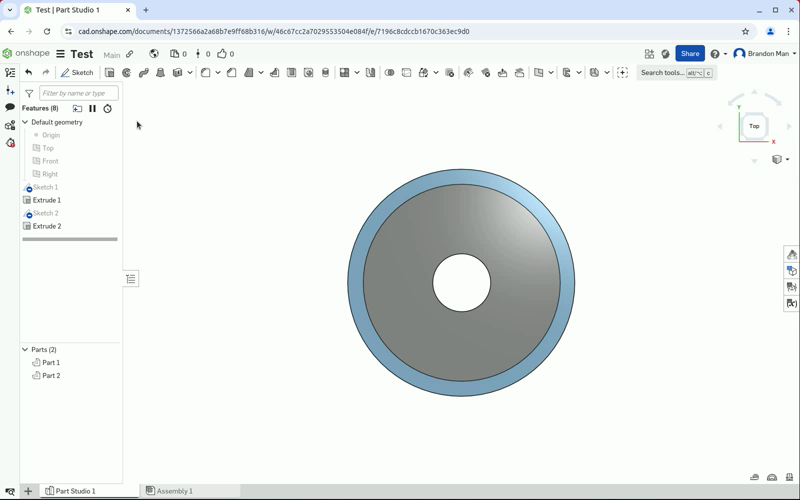
key(shift+h)
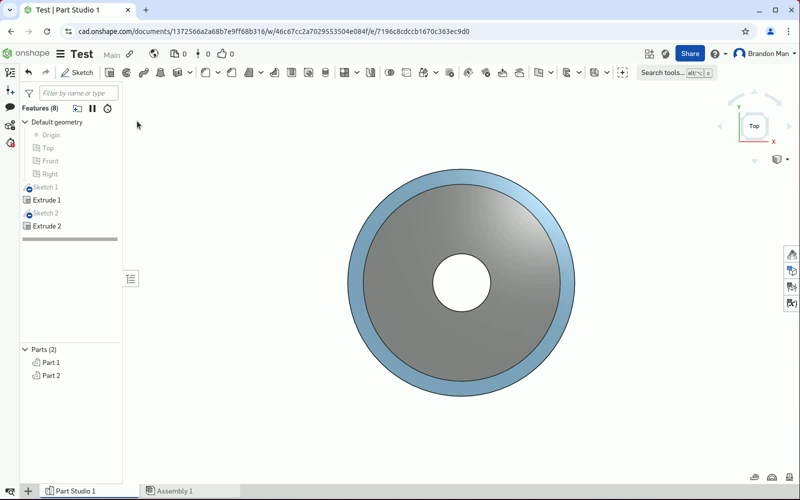
key(shift+h)
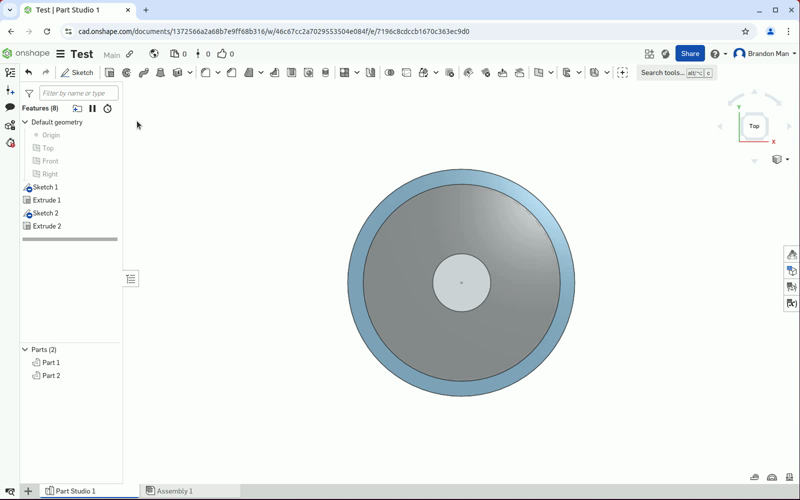
key(shift+7)
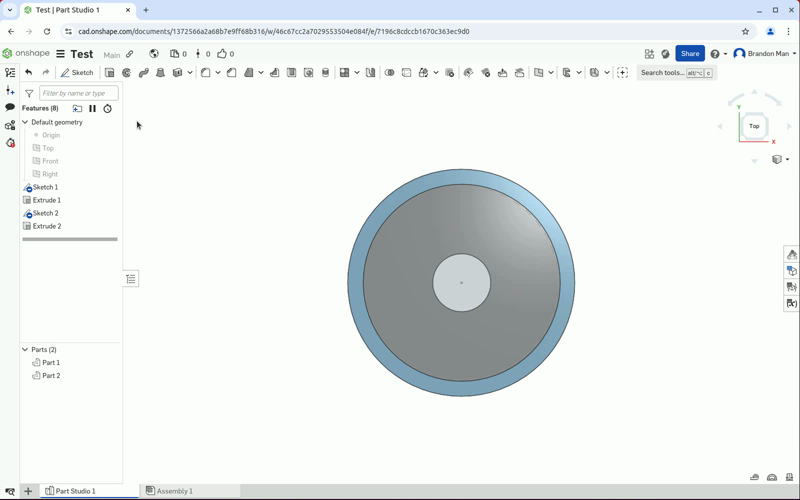
key(up, 3)
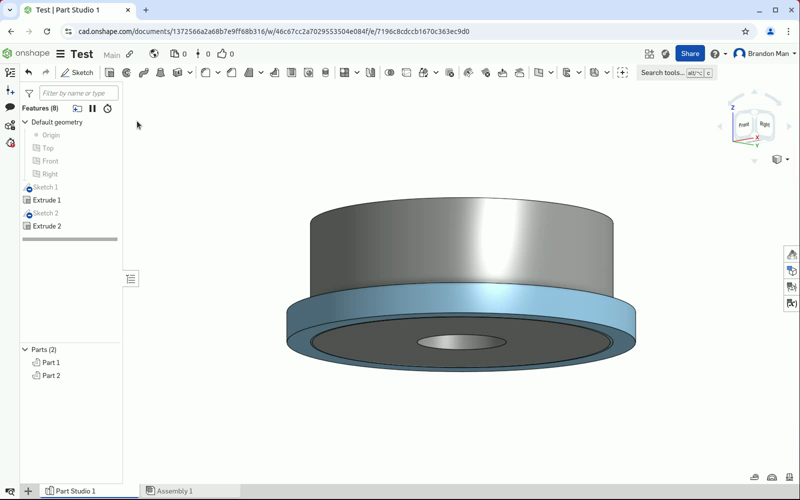
key(left, 3)
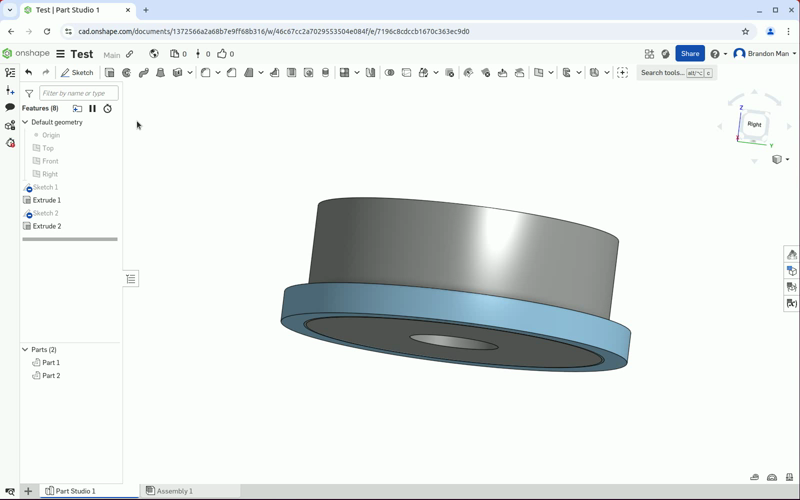
key(right, 3)
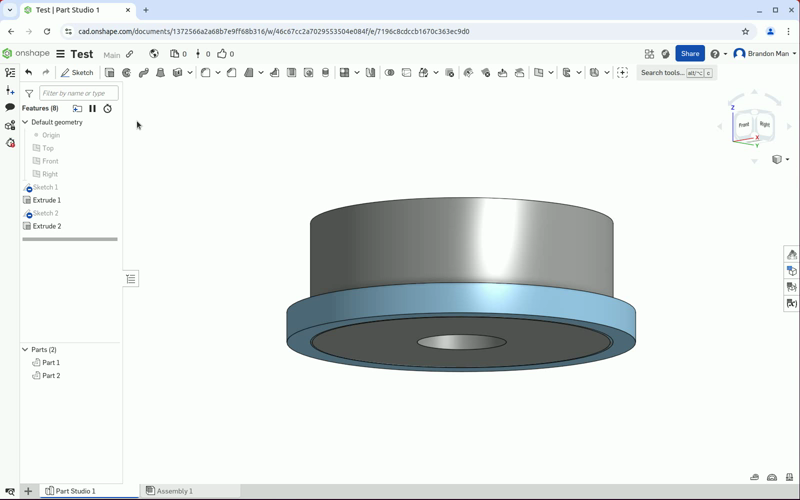
key(down, 3)
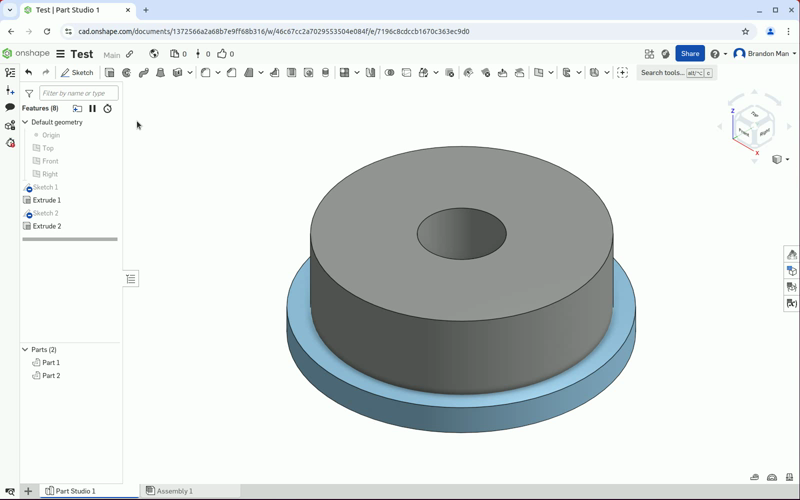
mouse_move(73, 189)
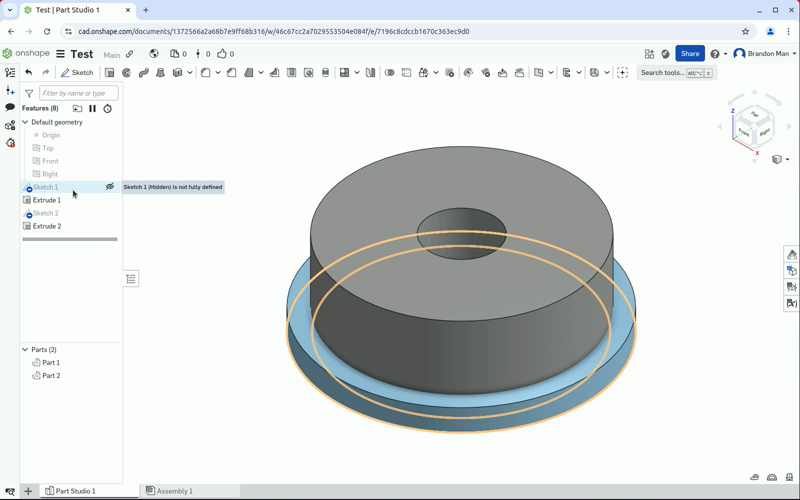
click(73, 189)